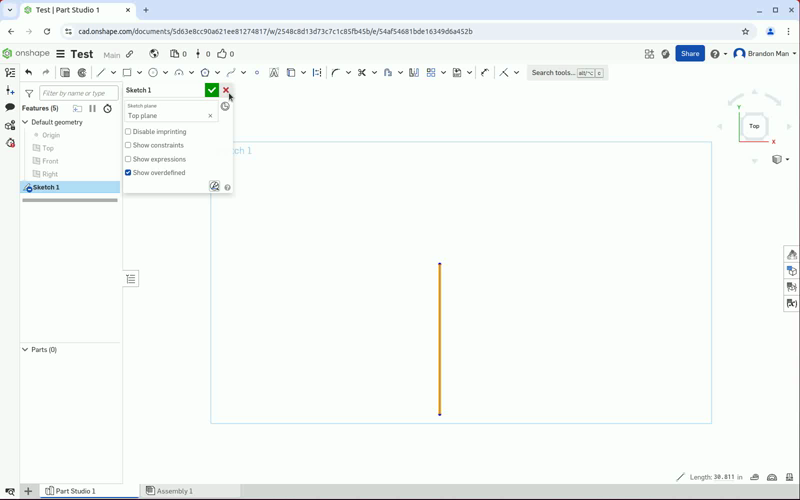
key(shift+h)
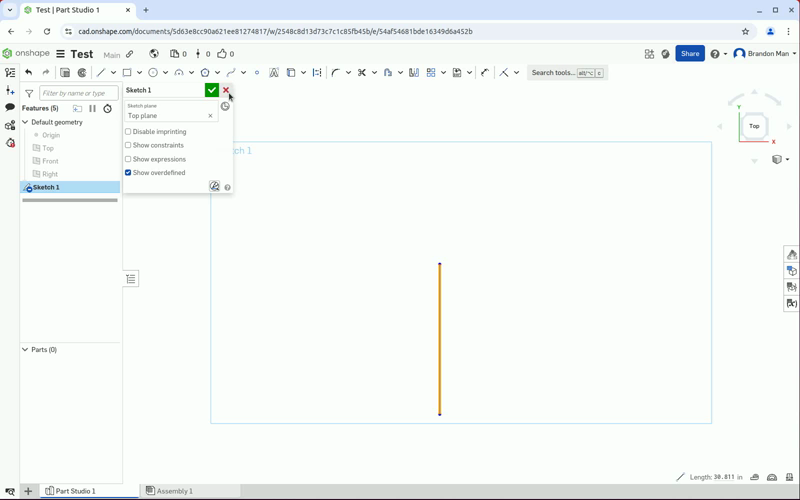
key(shift+s)
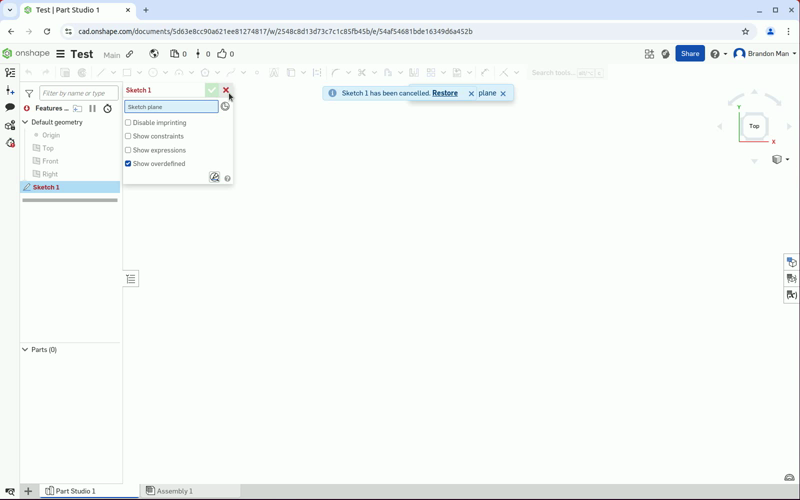
mouse_move(73, 150)
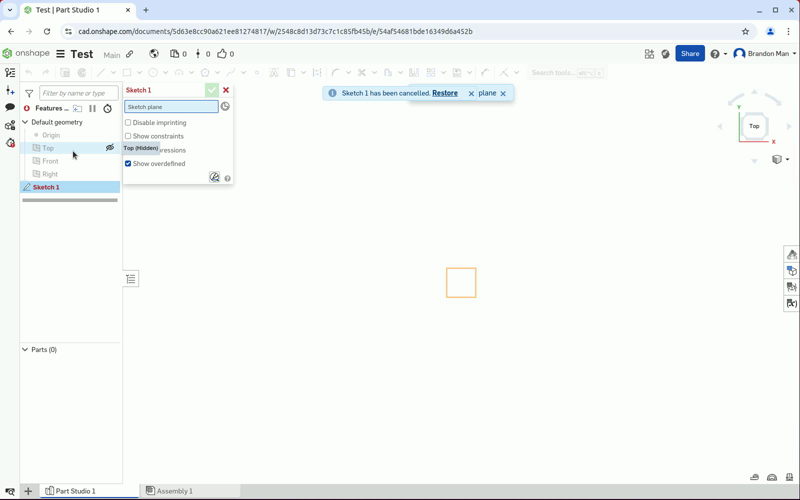
click(73, 150)
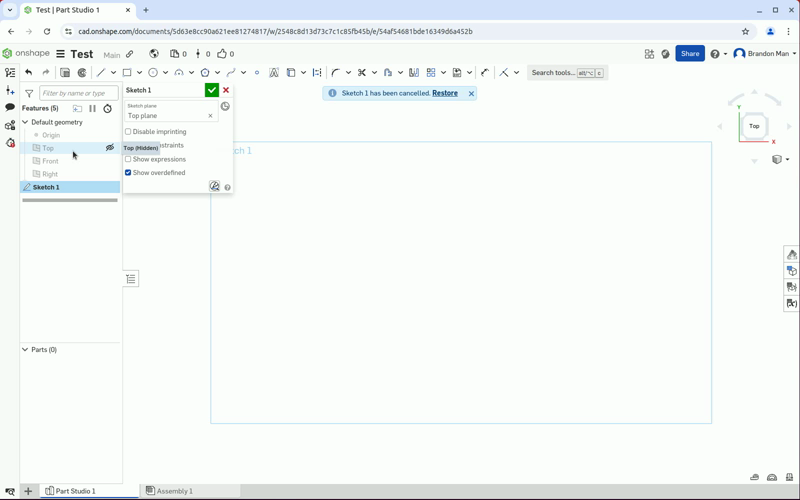
mouse_move(73, 352)
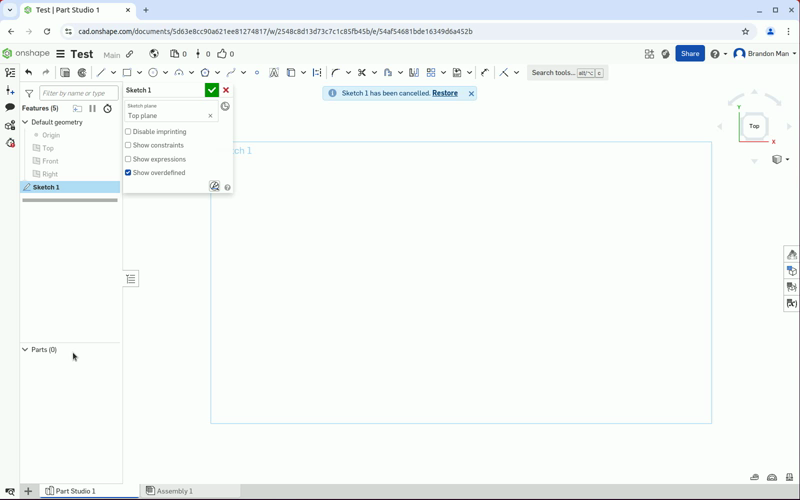
key(y)
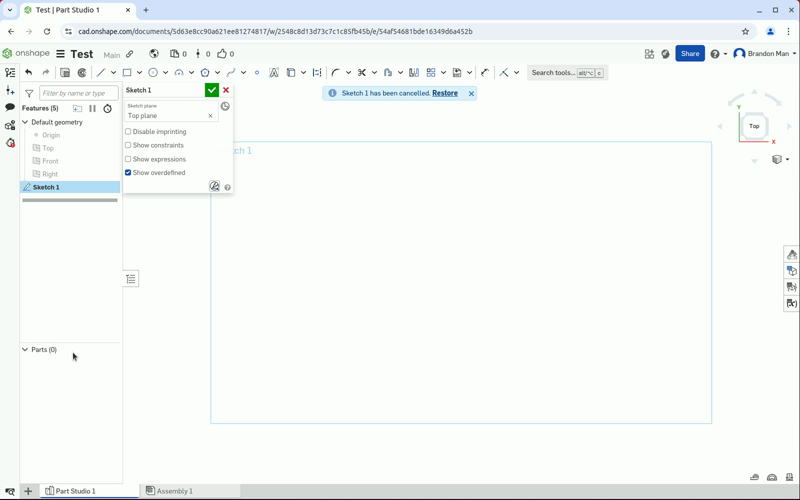
key(c)
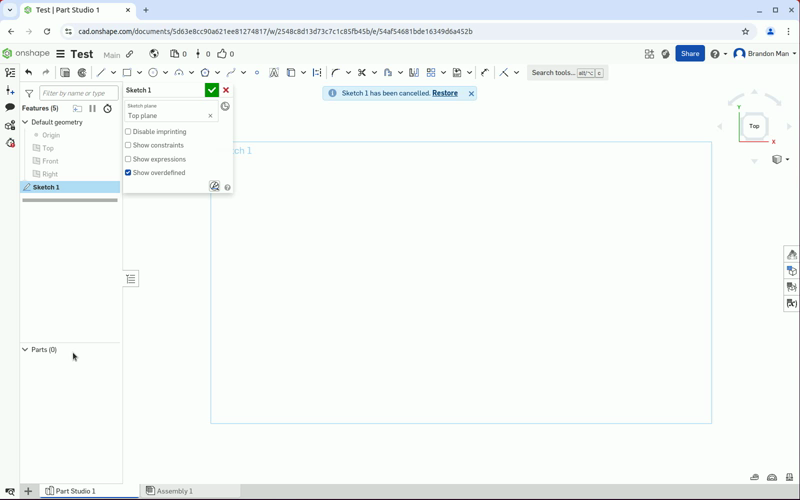
key_down(shift)
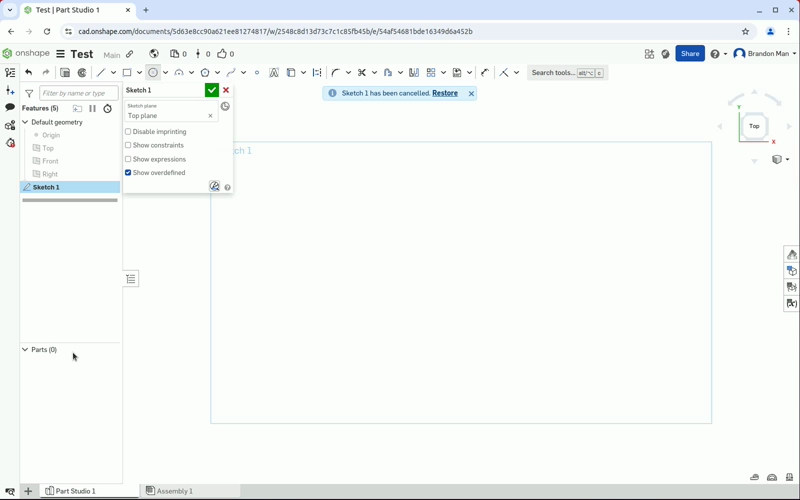
mouse_move(461, 282)
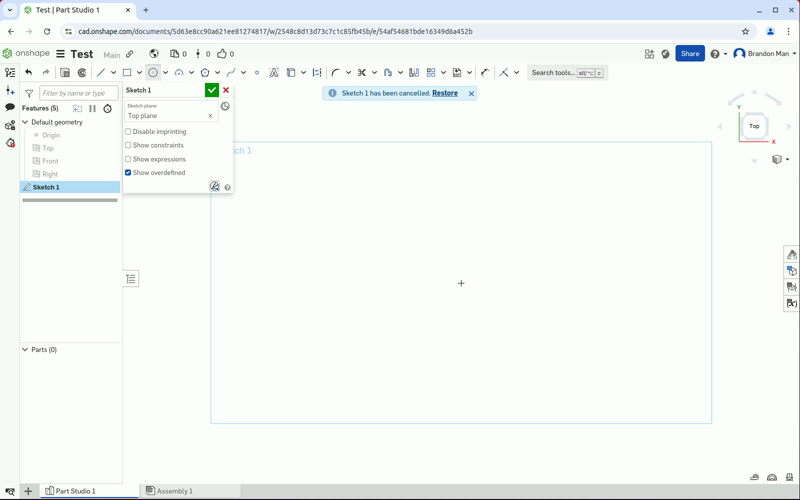
click(461, 282)
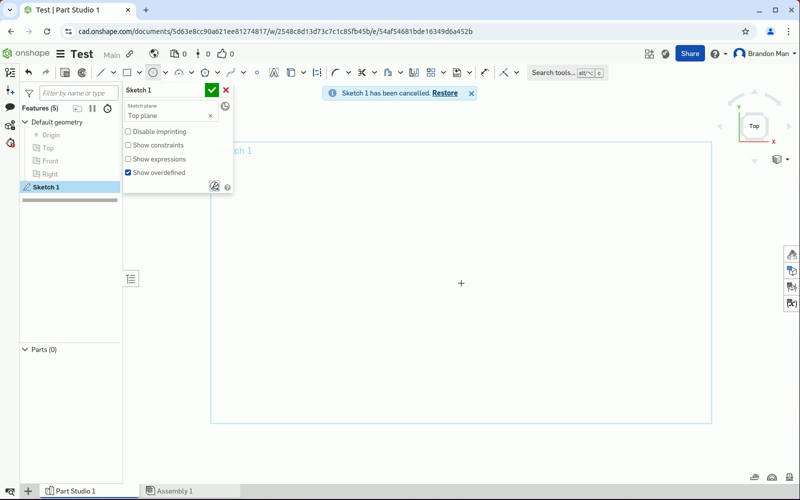
key_up(shift)
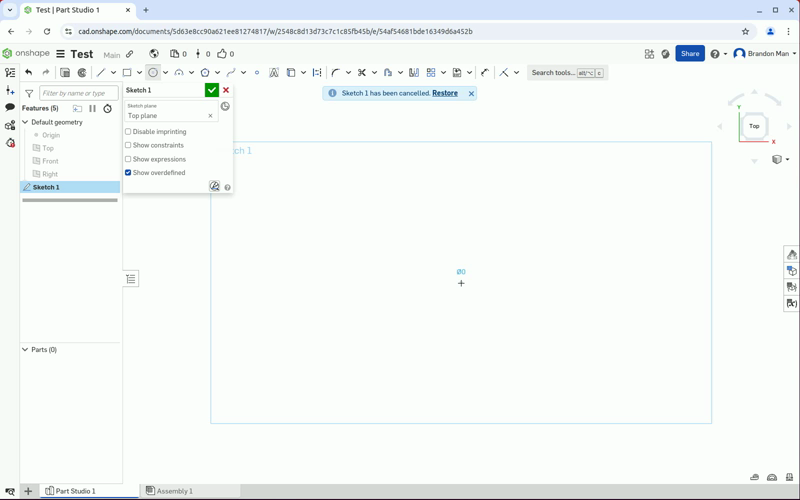
mouse_move(574, 282)
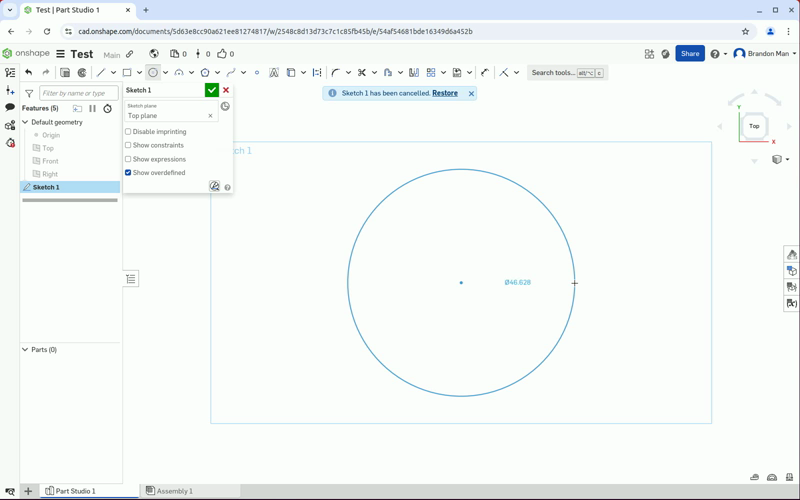
click(574, 282)
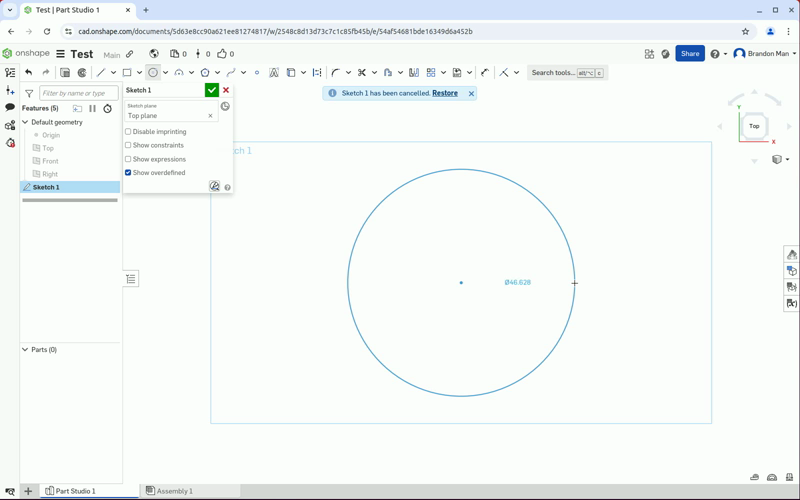
key(esc)
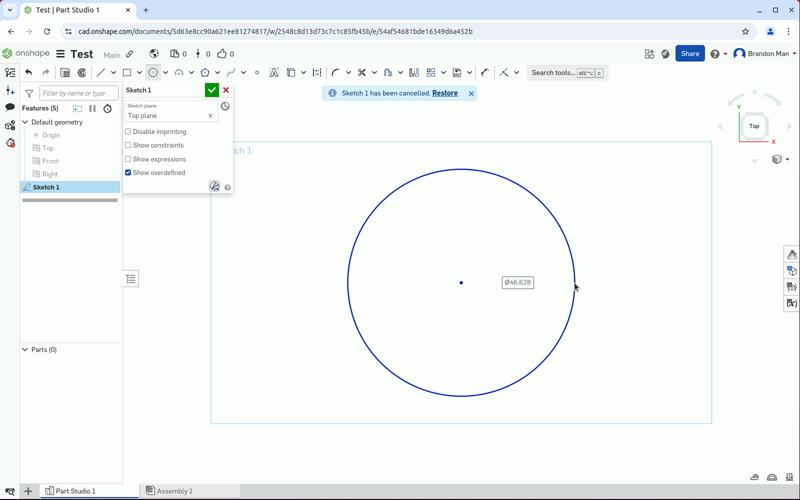
mouse_move(471, 339)
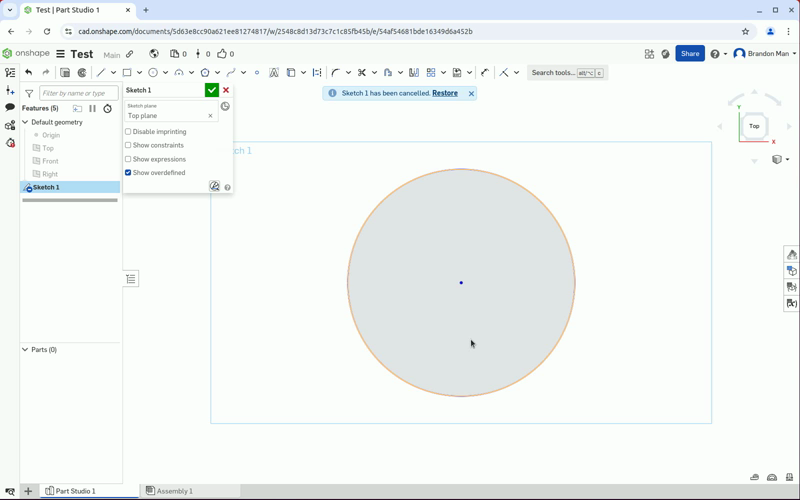
click(471, 339)
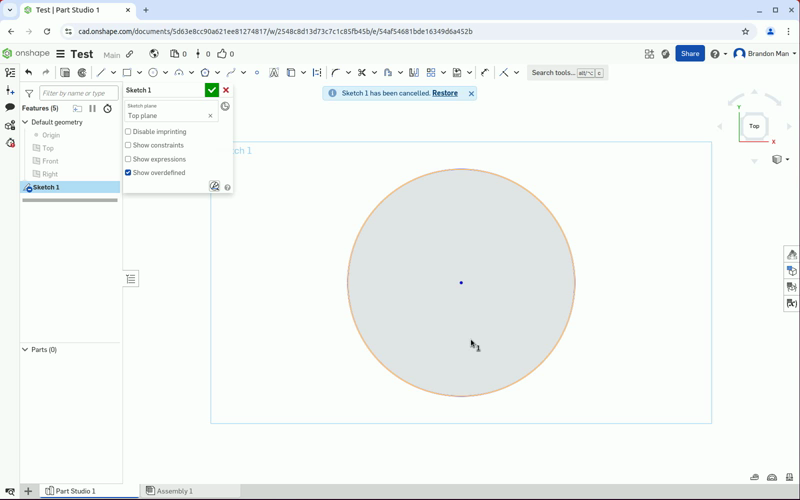
mouse_move(73, 352)
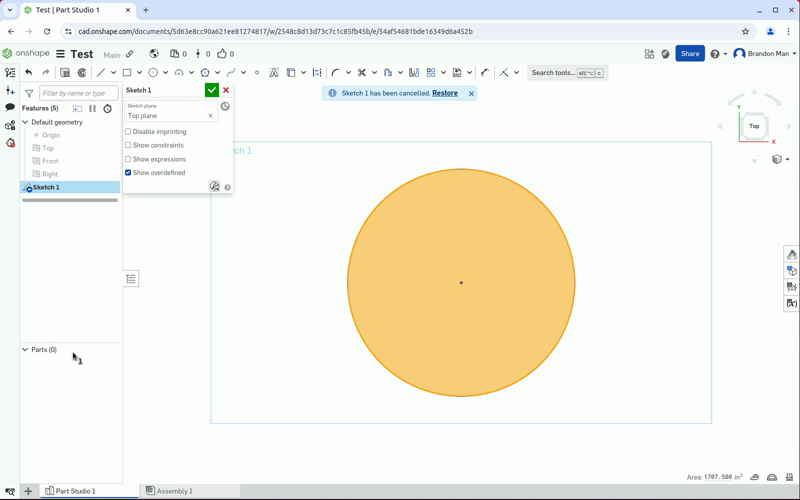
key(shift+y)
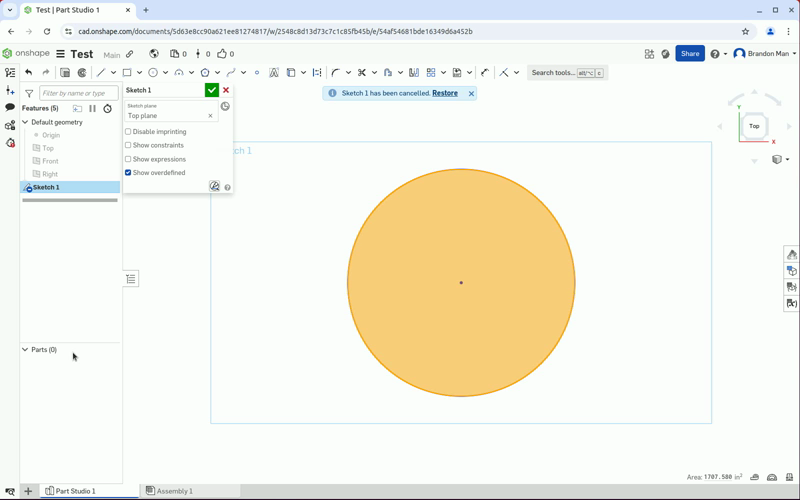
key(shift+e)
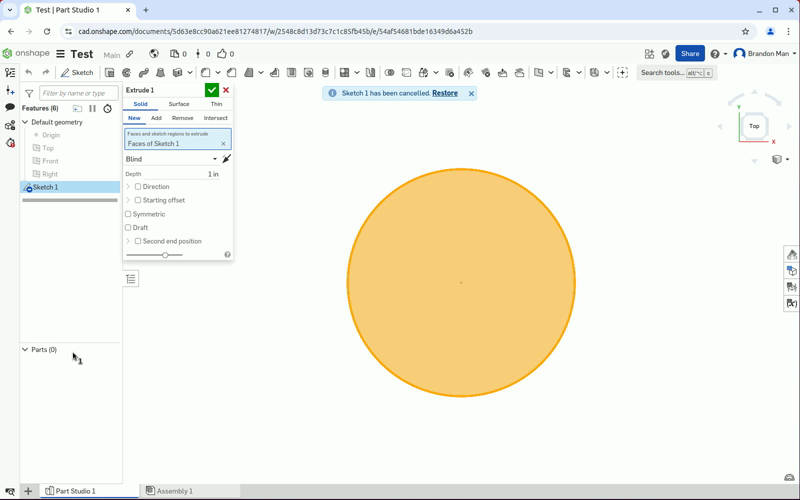
mouse_move(143, 106)
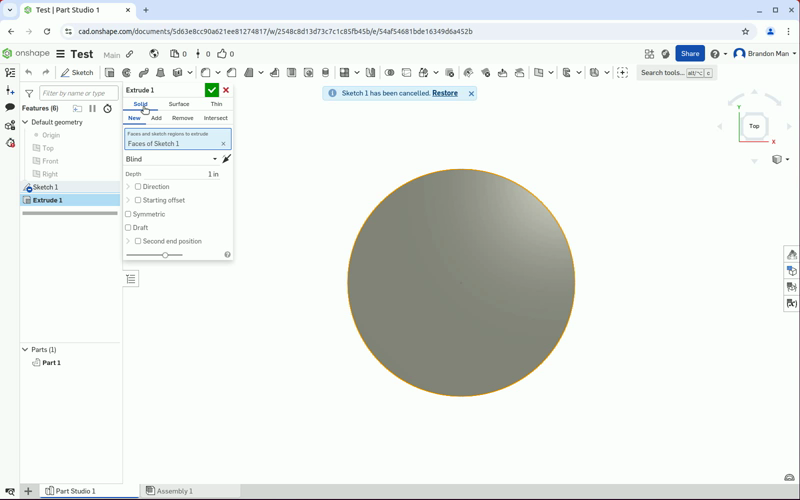
click(143, 106)
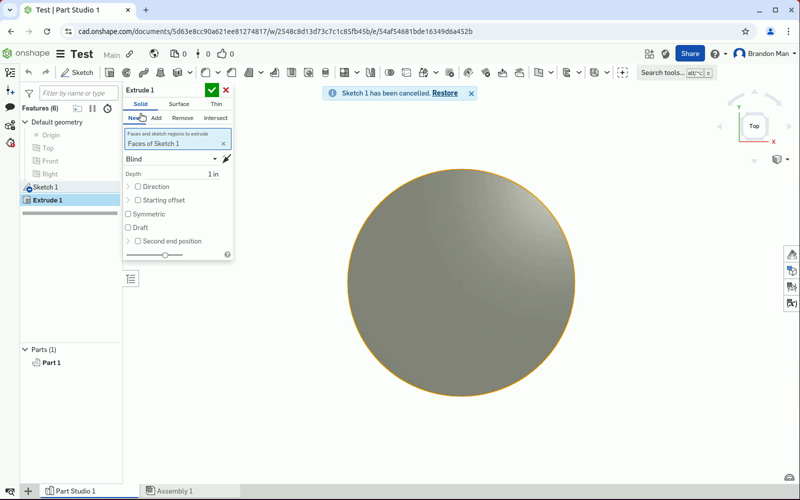
mouse_move(137, 120)
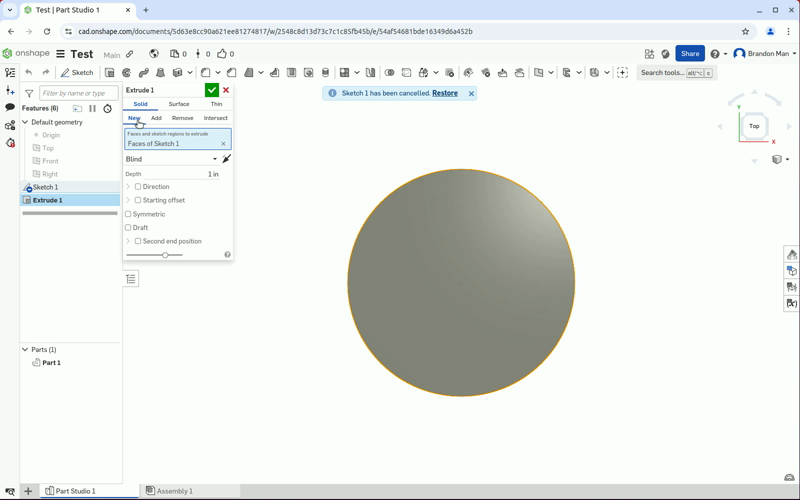
click(137, 120)
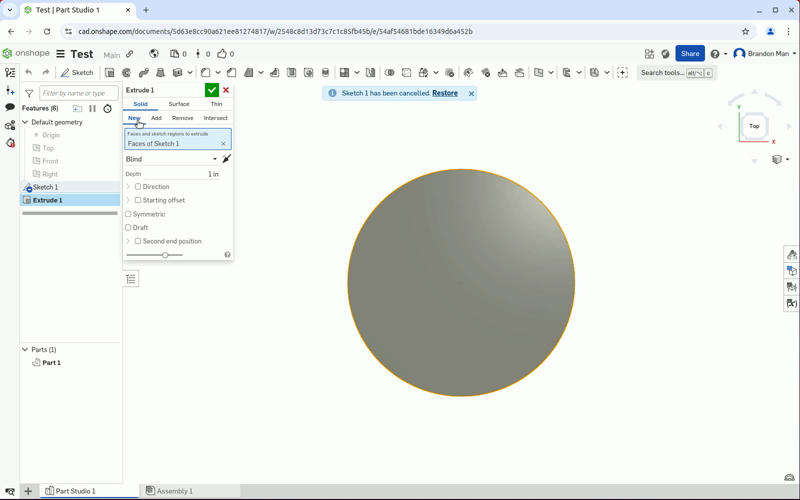
key(tab, 4)
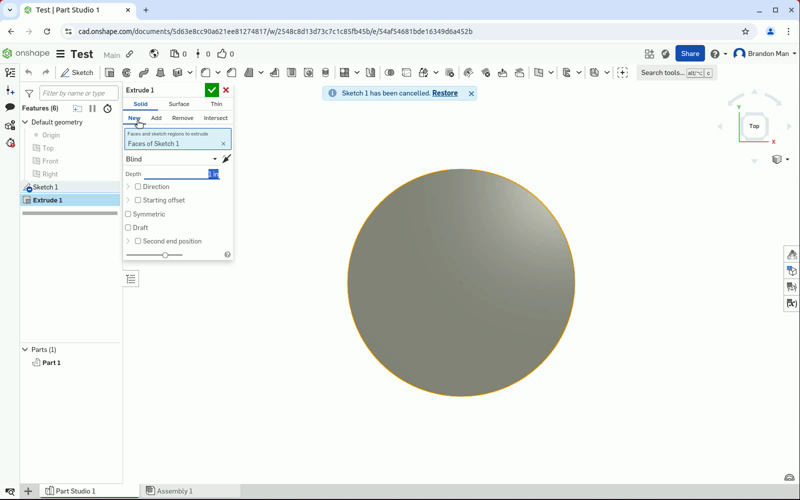
text(1.926)
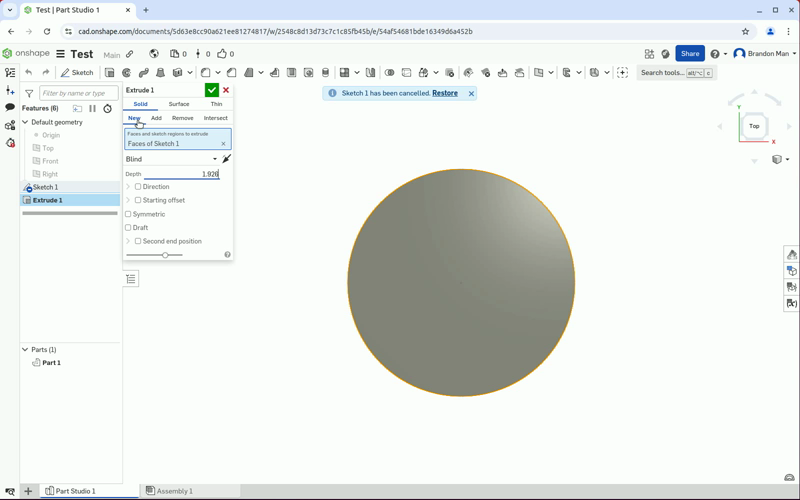
key(enter)
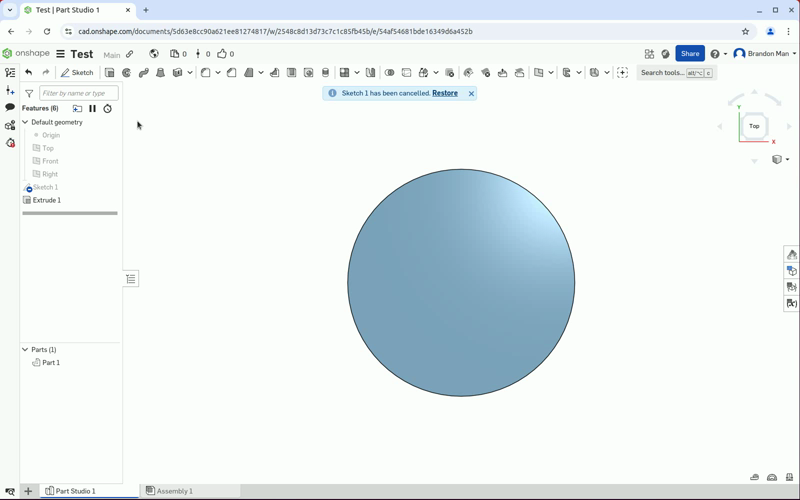
key(shift+h)
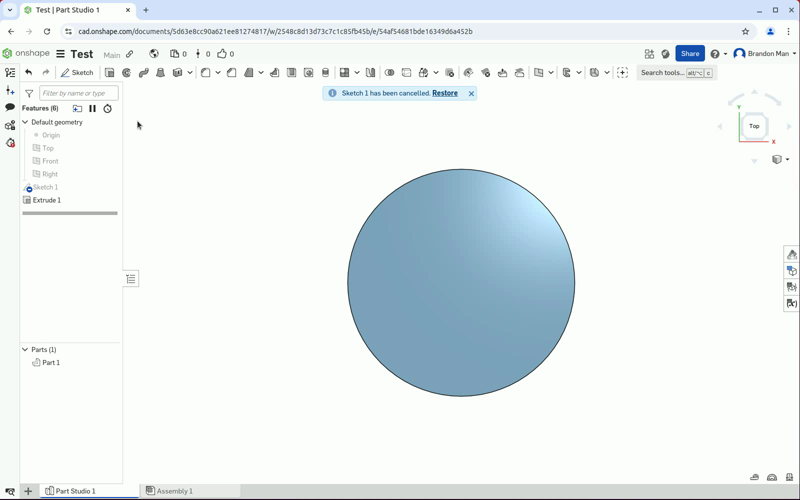
key(shift+h)
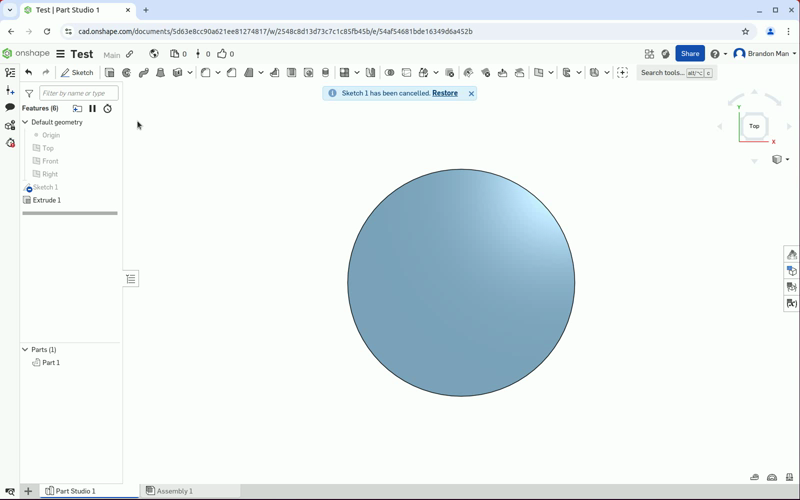
mouse_move(73, 189)
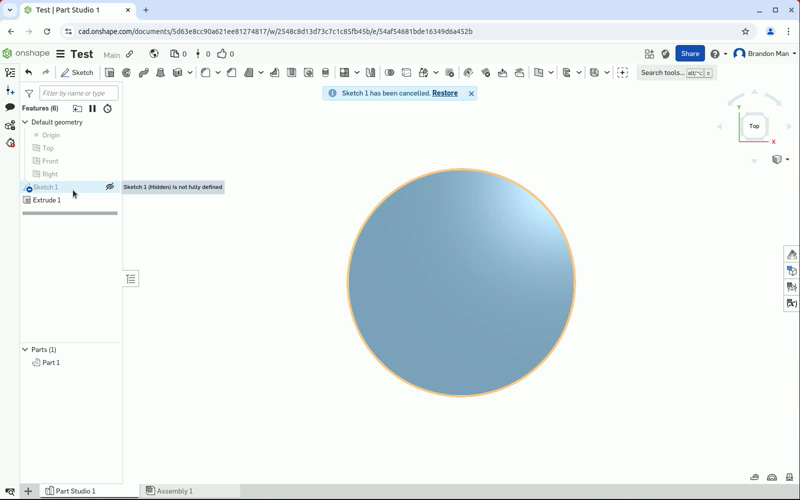
click(73, 189)
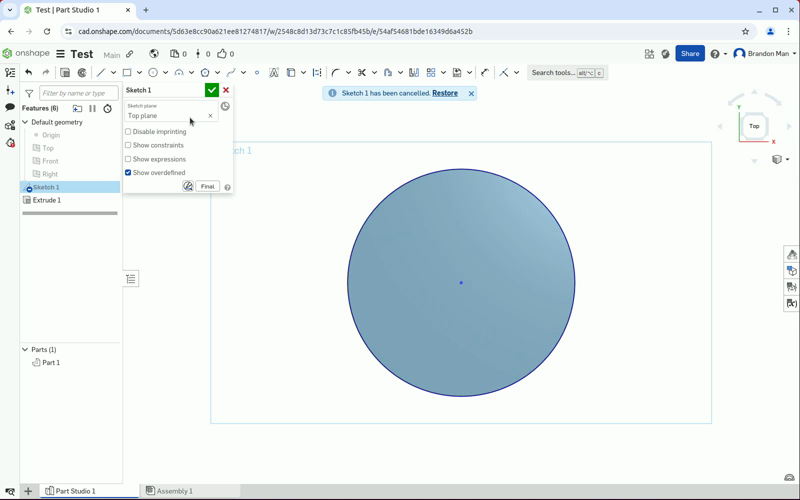
mouse_move(229, 92)
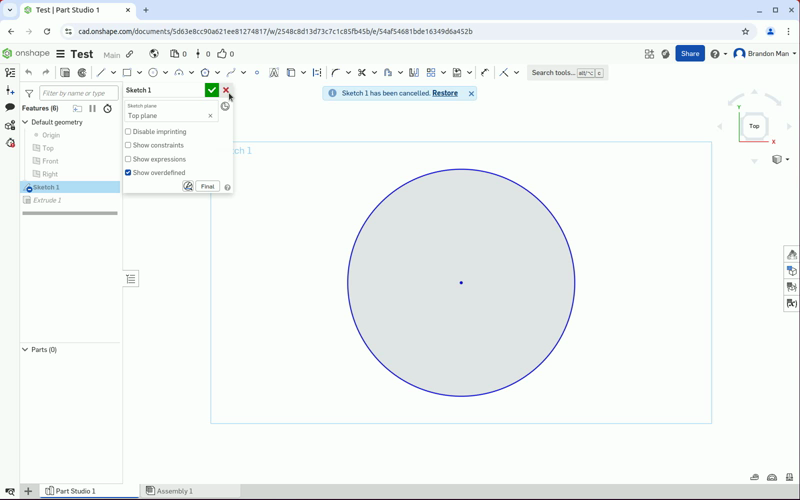
click(229, 92)
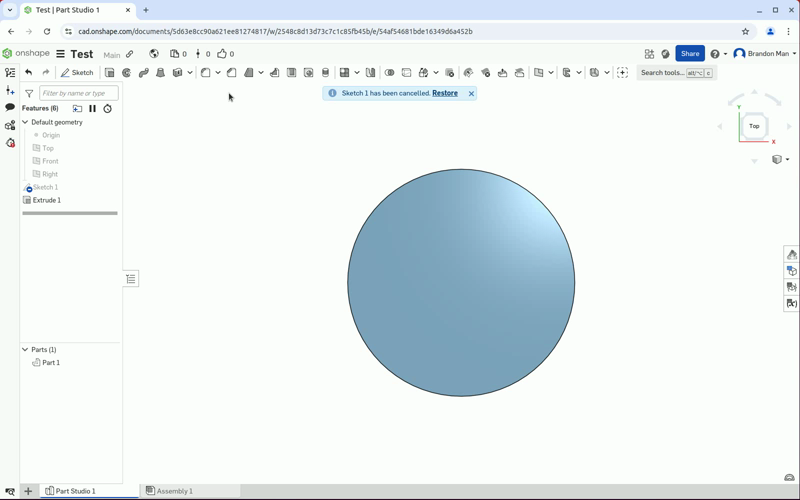
mouse_move(541, 75)
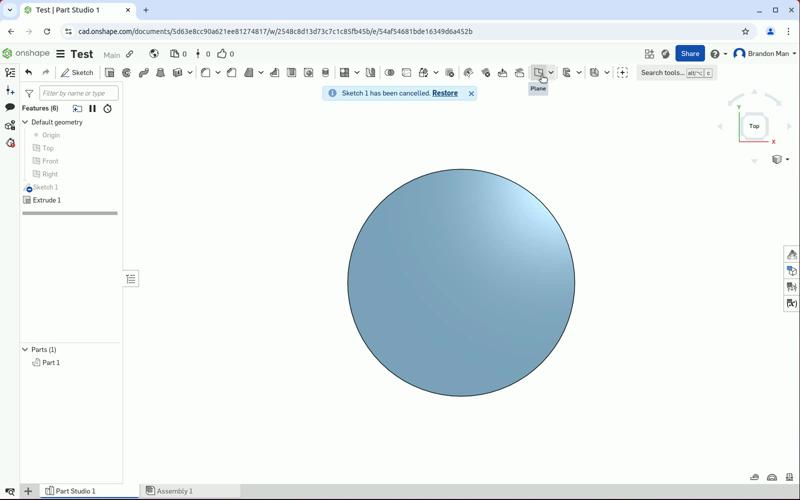
click(541, 75)
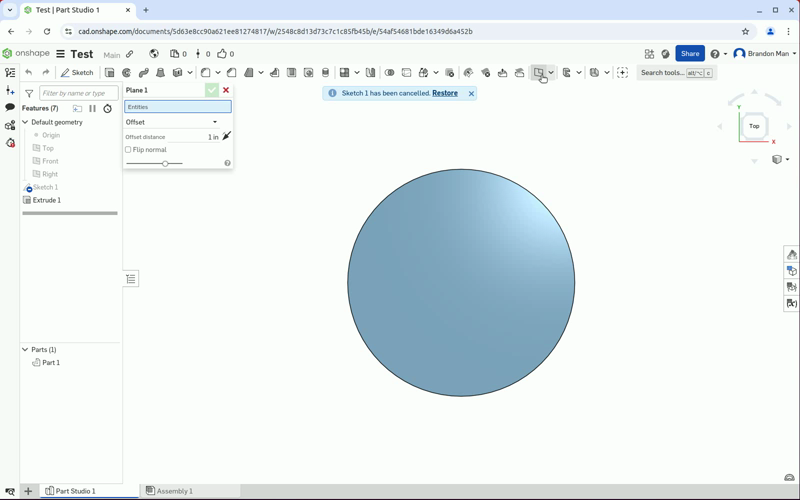
mouse_move(73, 150)
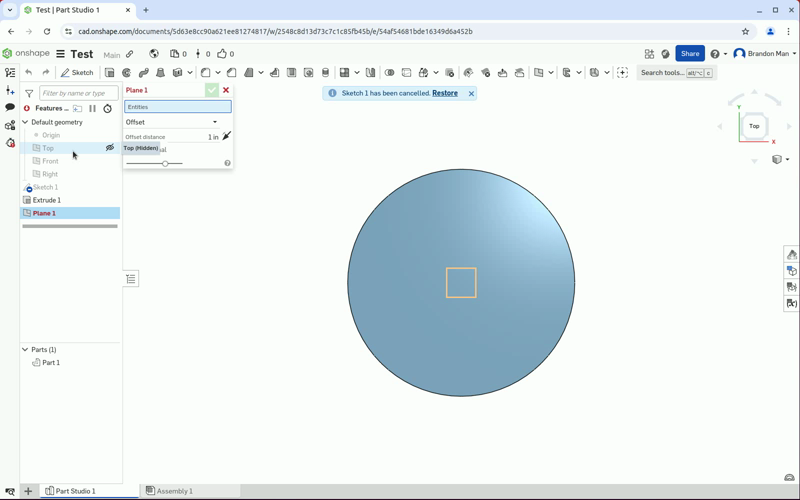
click(73, 150)
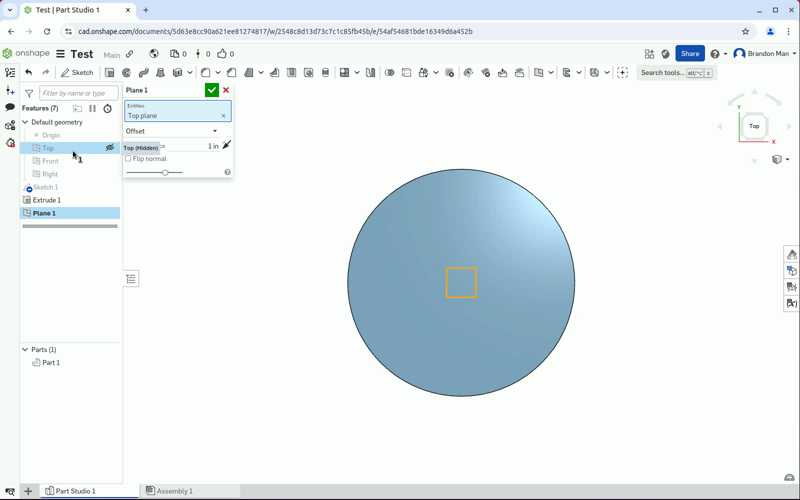
key(tab, 2)
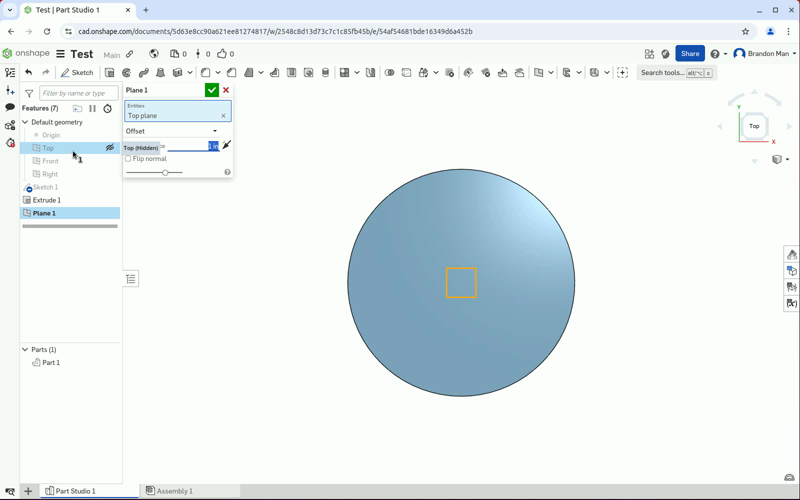
text(1.91)
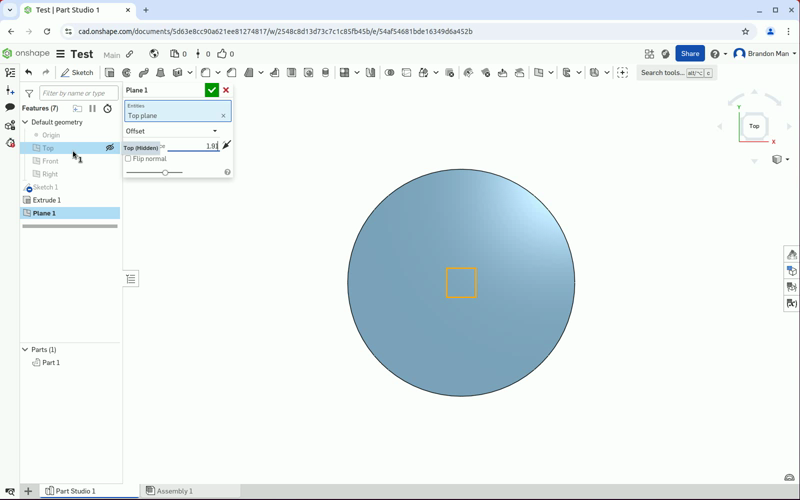
key(enter, 2)
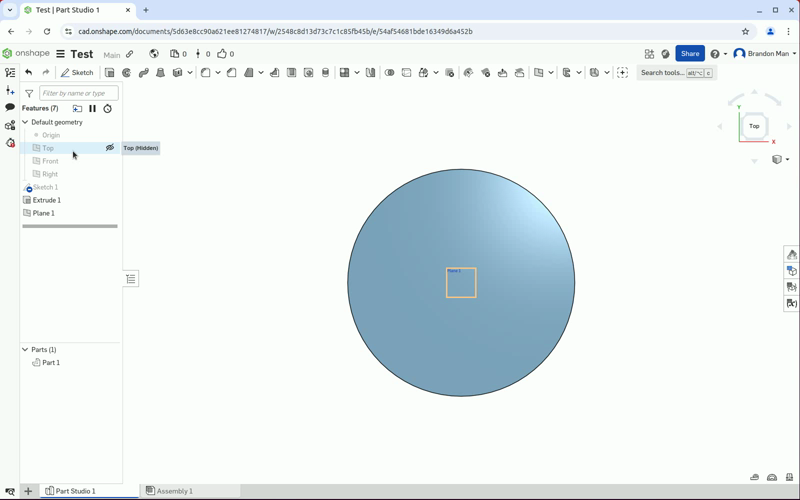
key(shift+s)
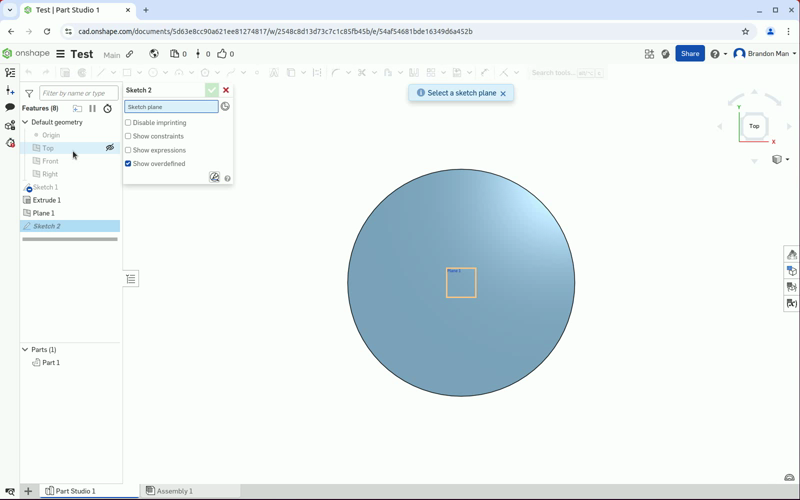
mouse_move(73, 215)
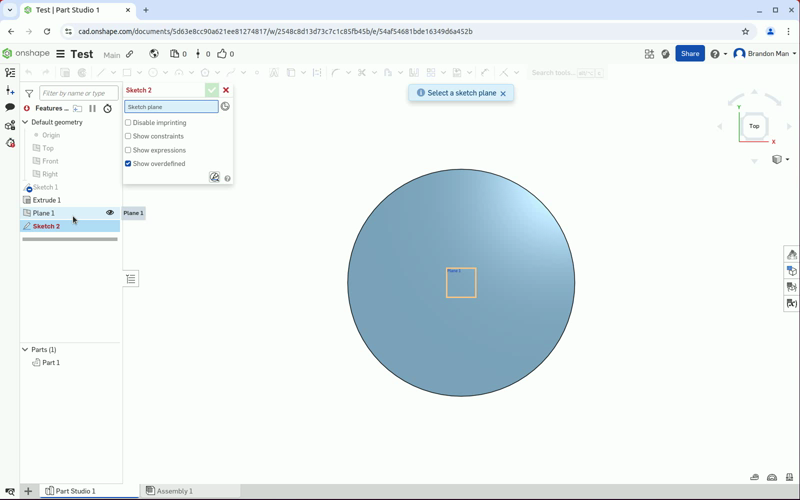
click(73, 215)
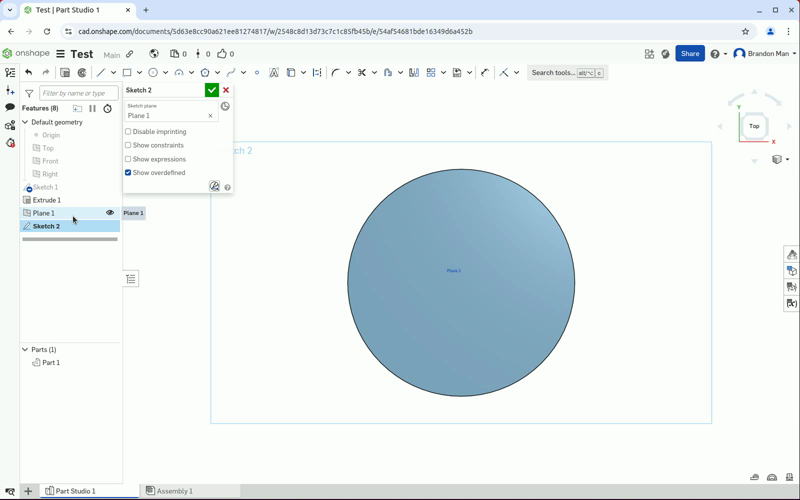
mouse_move(73, 352)
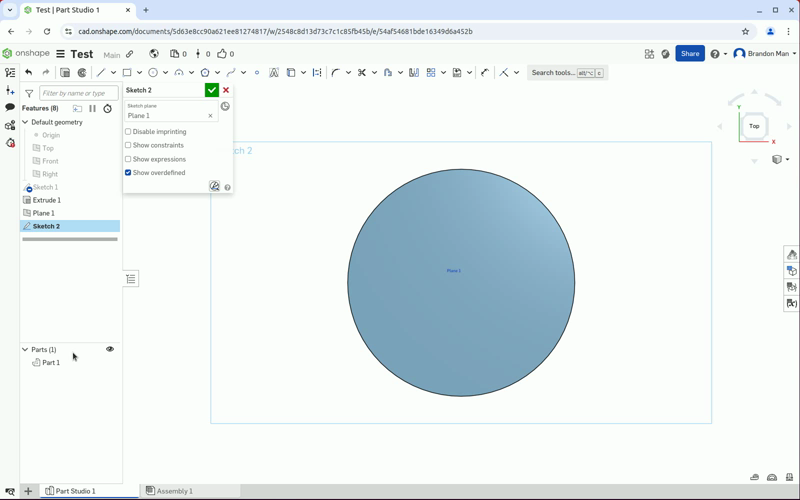
key(y)
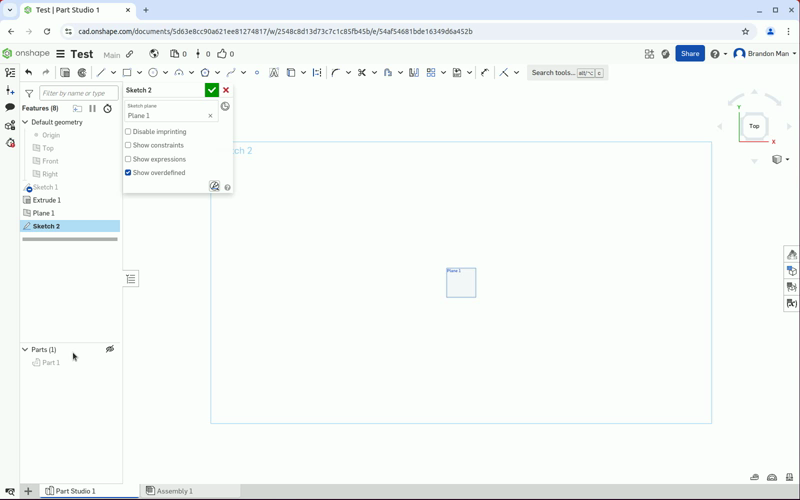
key(c)
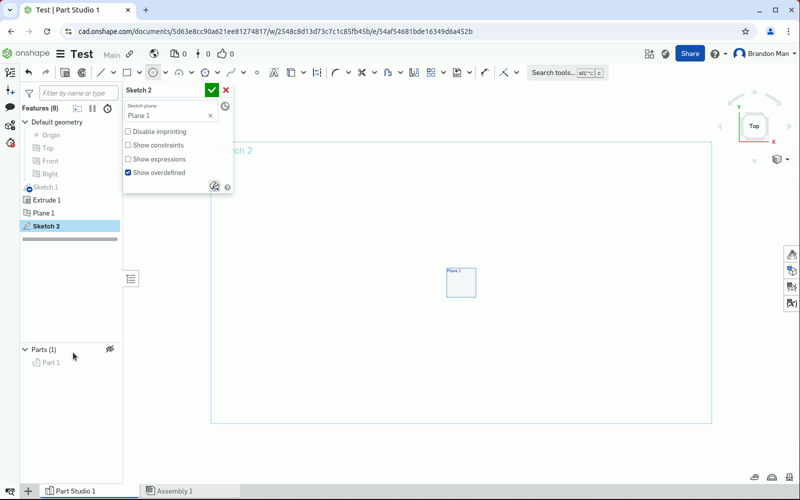
key_down(shift)
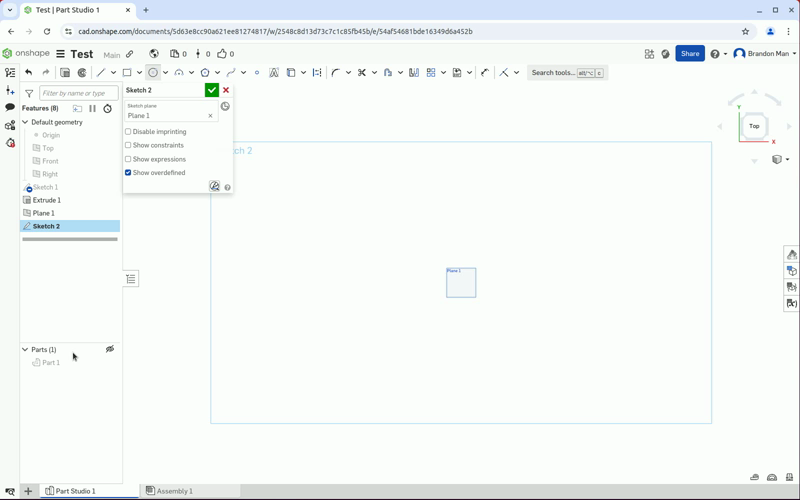
mouse_move(367, 282)
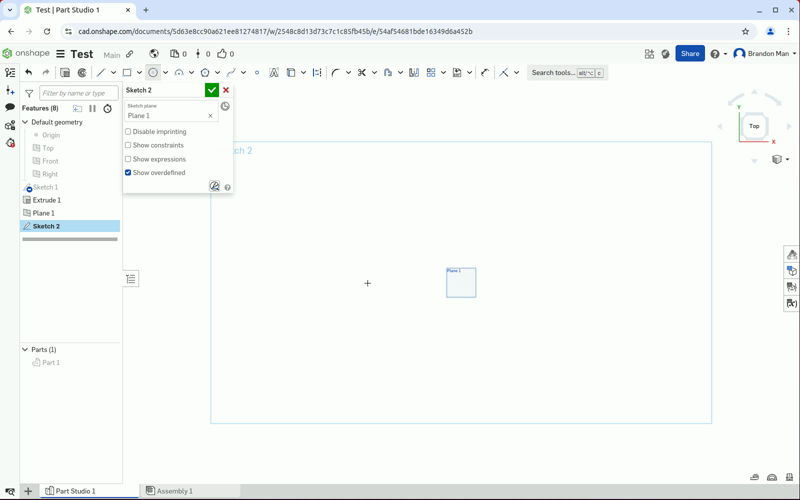
click(367, 282)
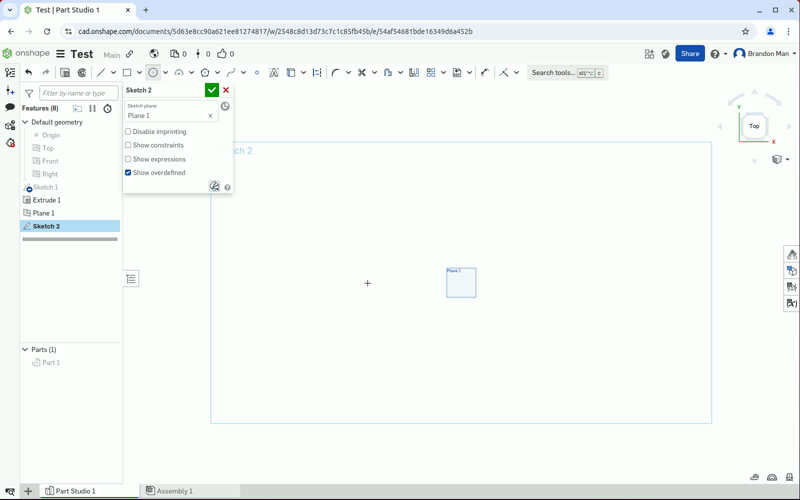
key_up(shift)
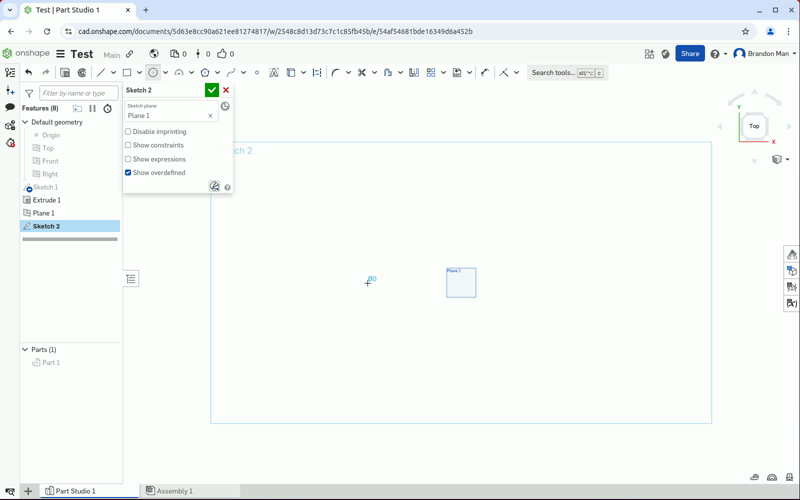
mouse_move(372, 282)
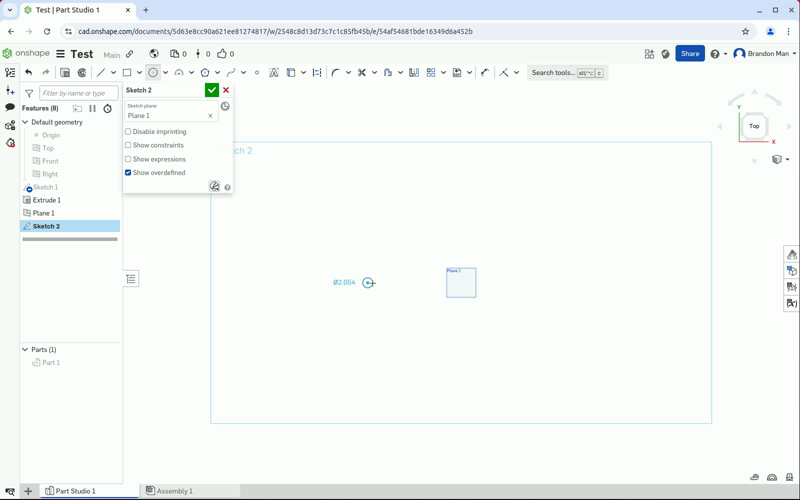
click(372, 282)
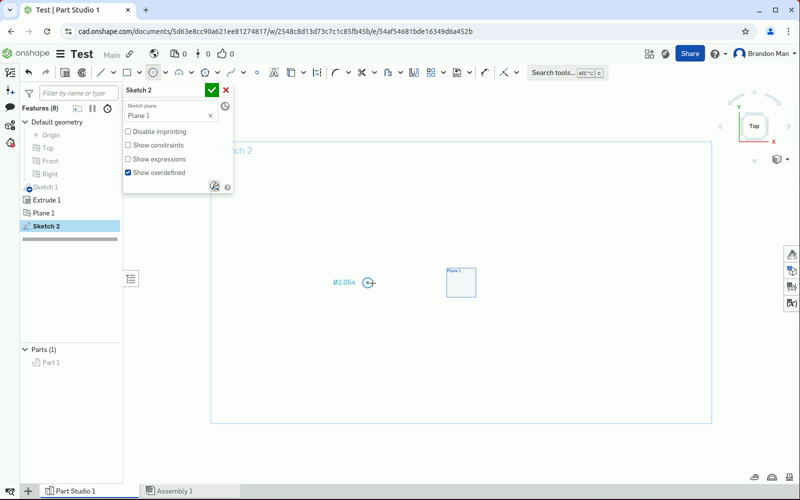
key(esc)
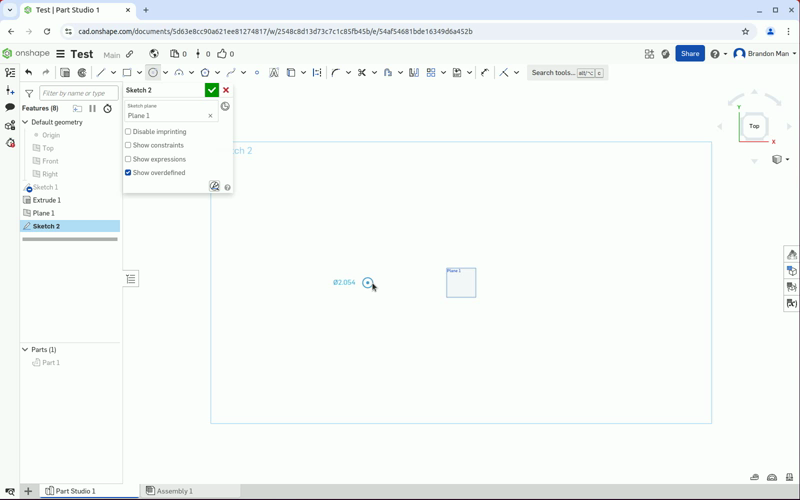
mouse_move(369, 283)
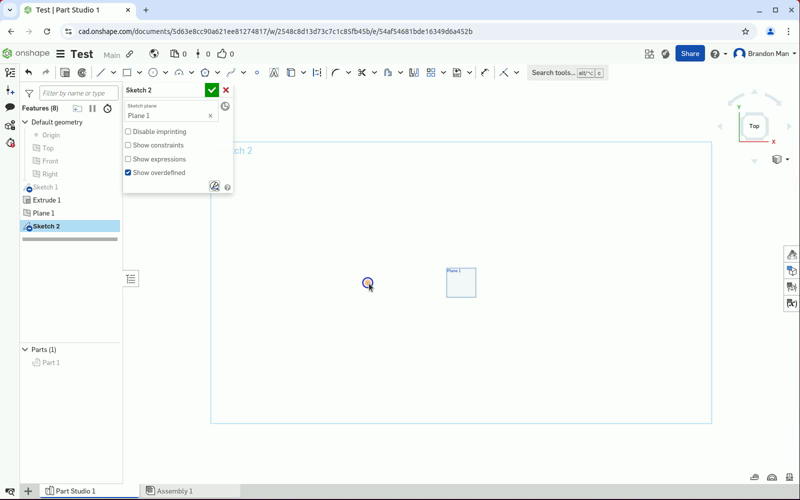
scroll(6)
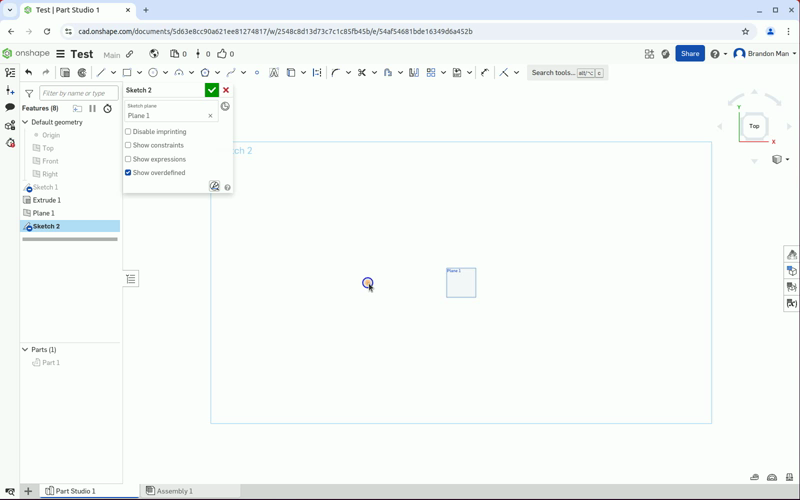
scroll(6)
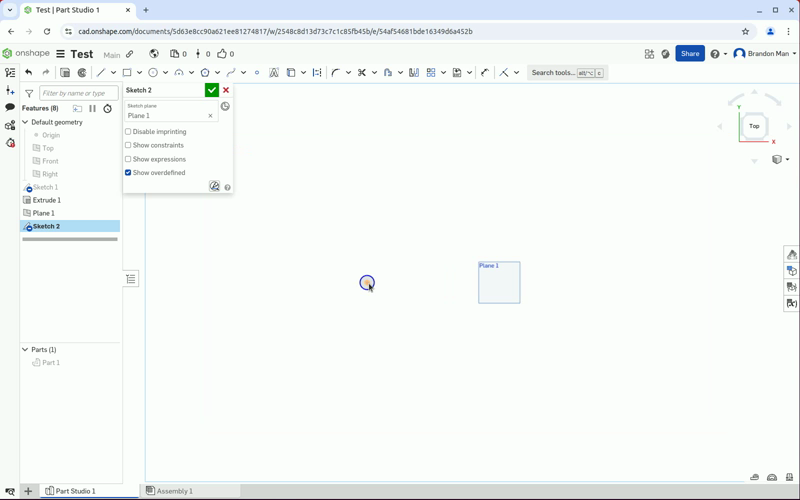
scroll(6)
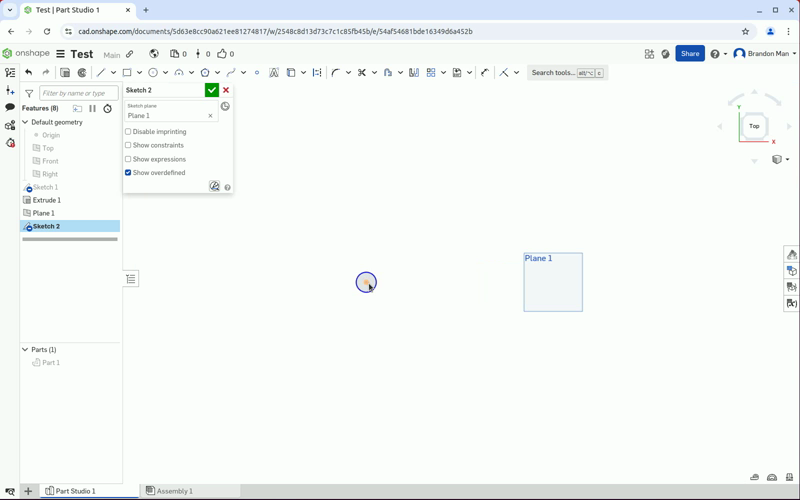
scroll(6)
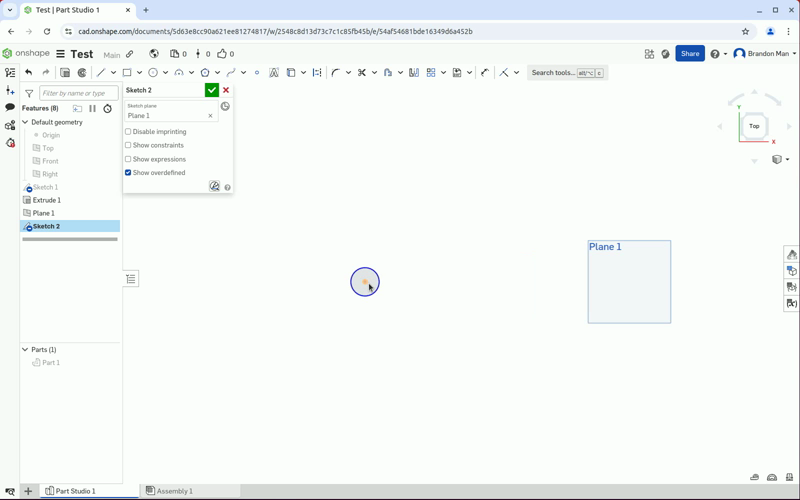
scroll(6)
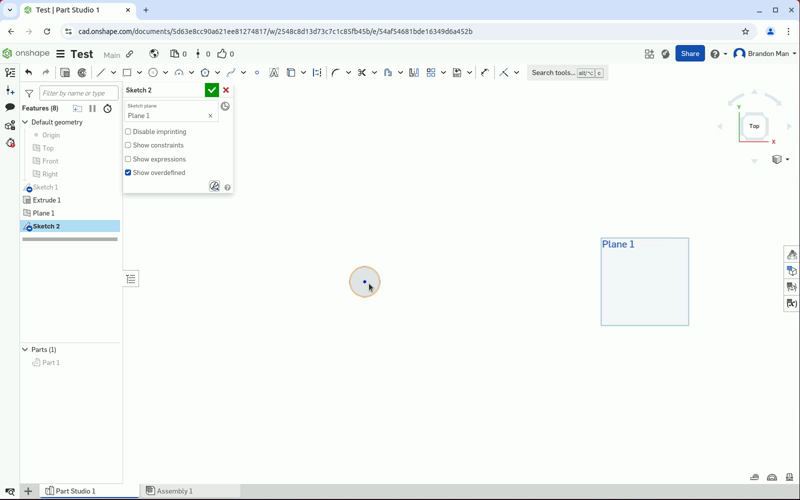
scroll(6)
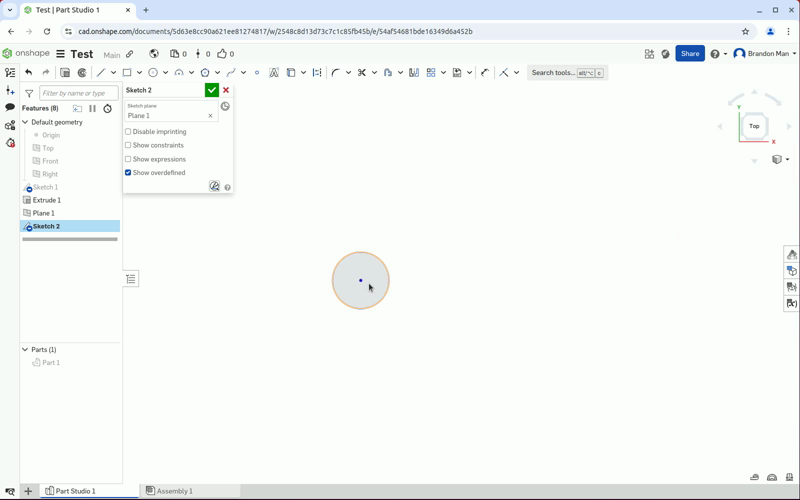
scroll(6)
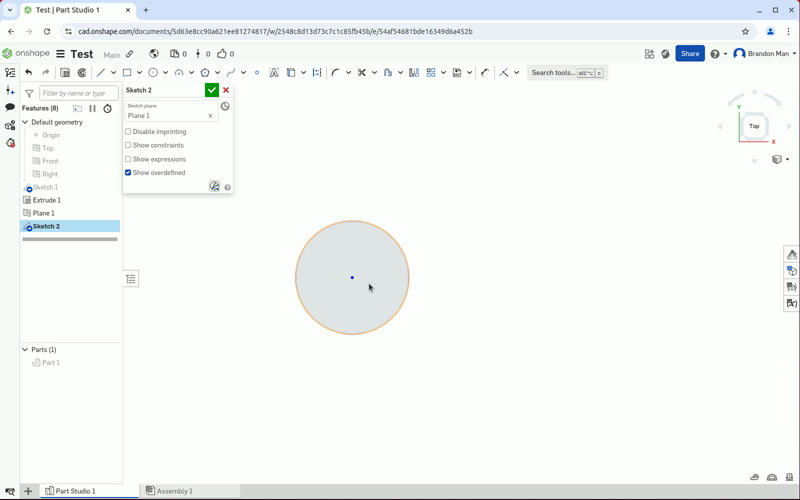
click(369, 283)
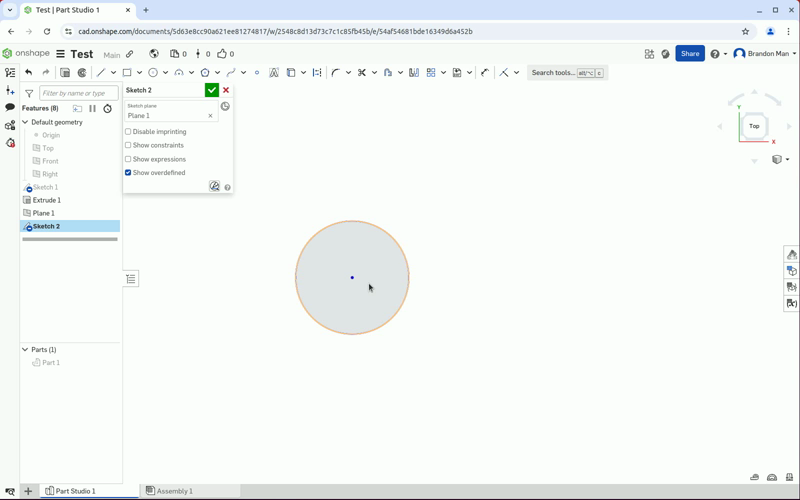
scroll(-6)
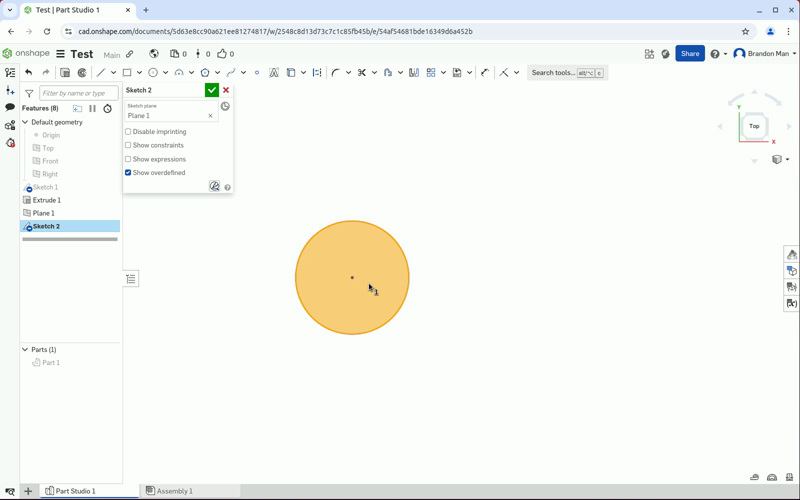
scroll(-6)
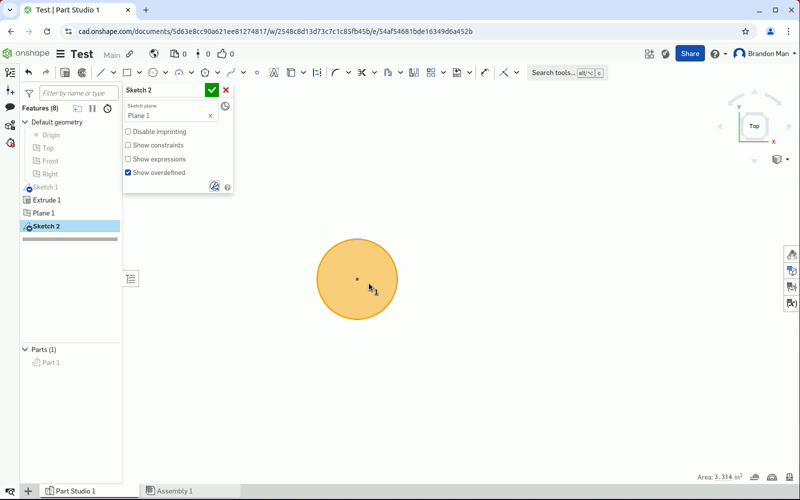
scroll(-6)
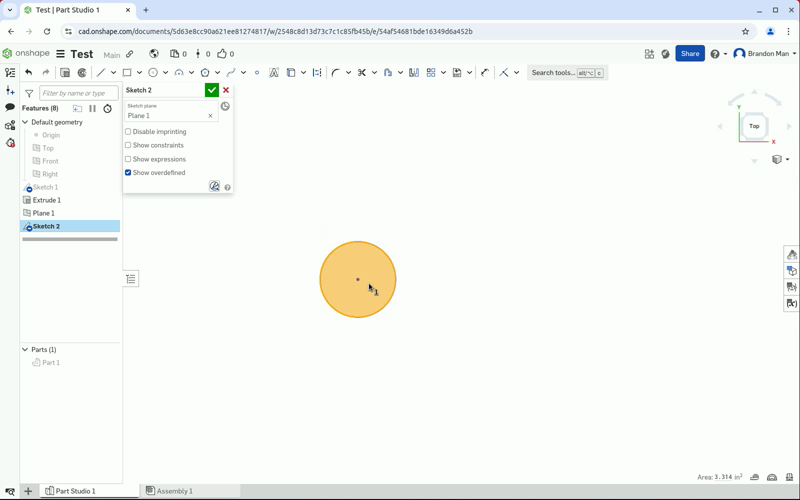
scroll(-6)
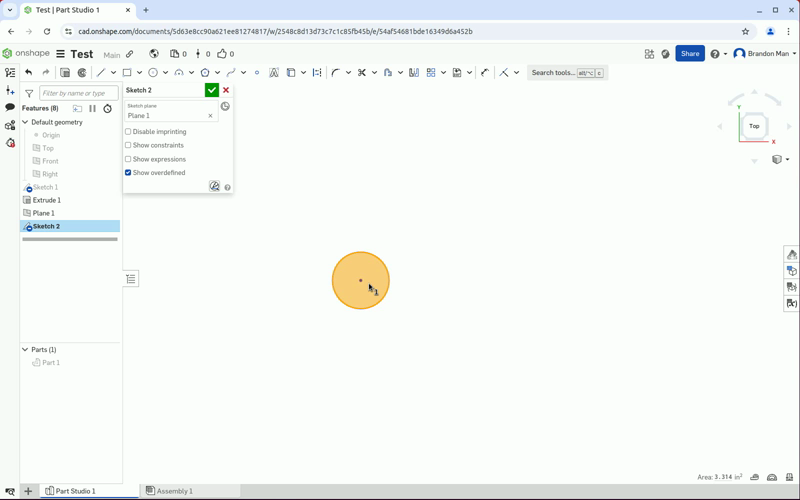
scroll(-6)
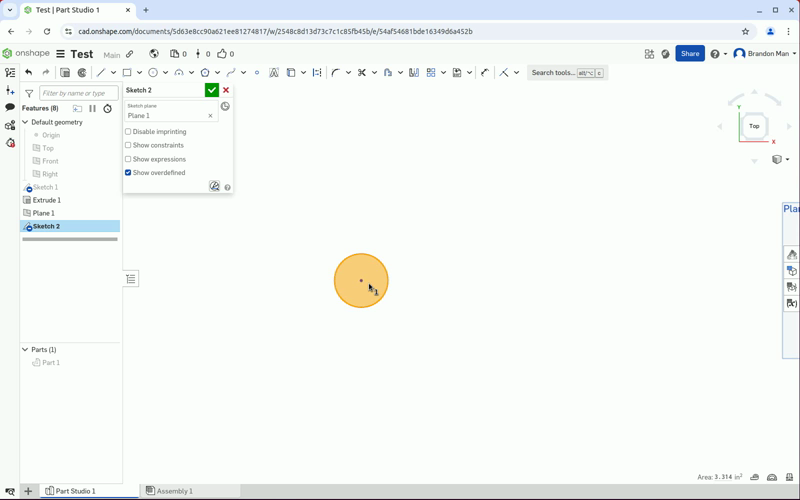
scroll(-6)
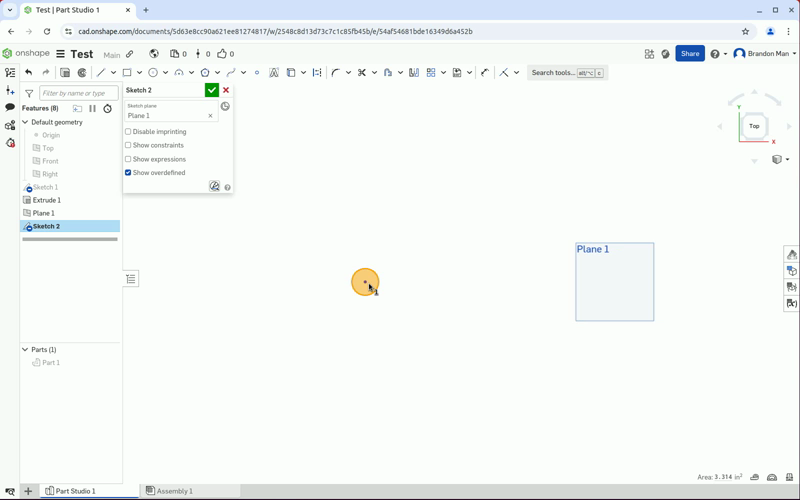
scroll(-6)
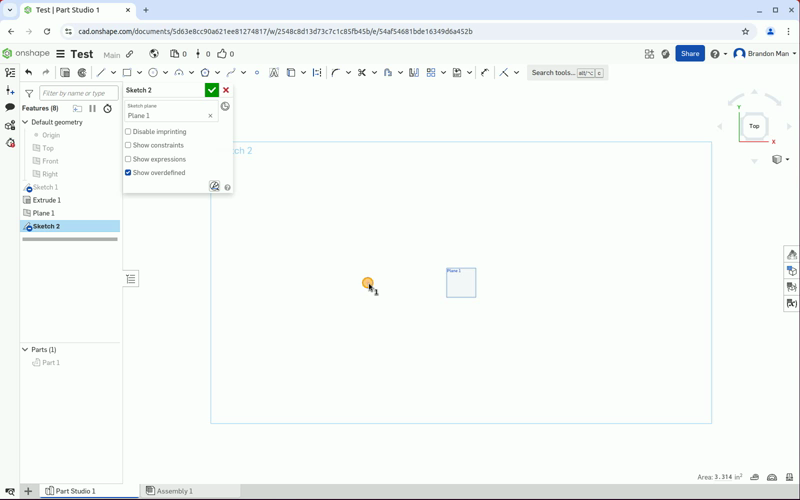
mouse_move(73, 352)
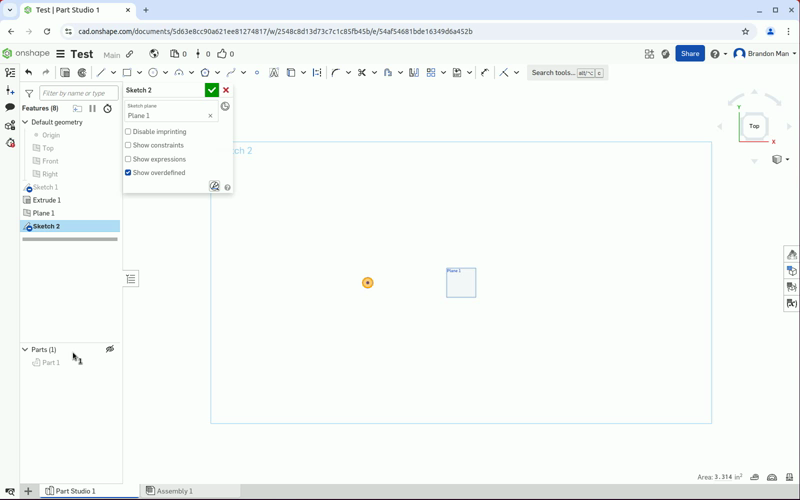
key(shift+y)
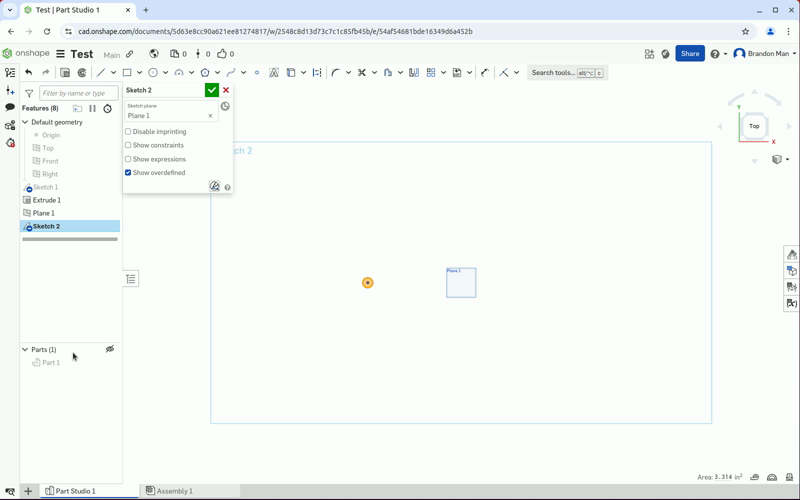
key(shift+e)
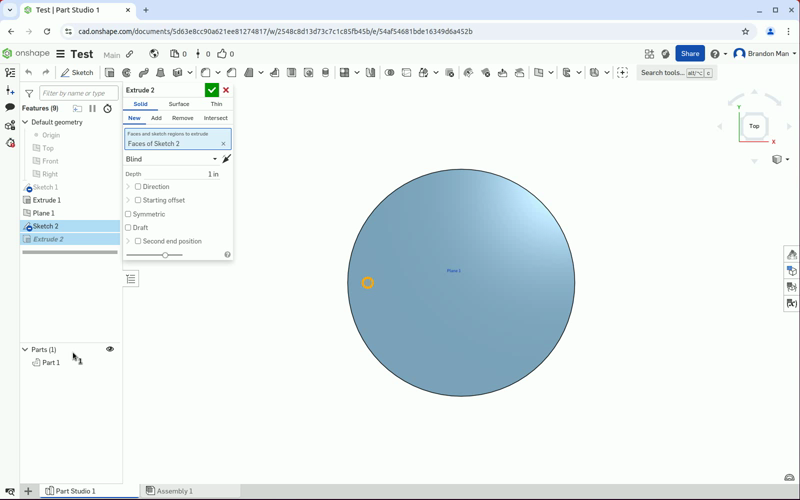
mouse_move(143, 106)
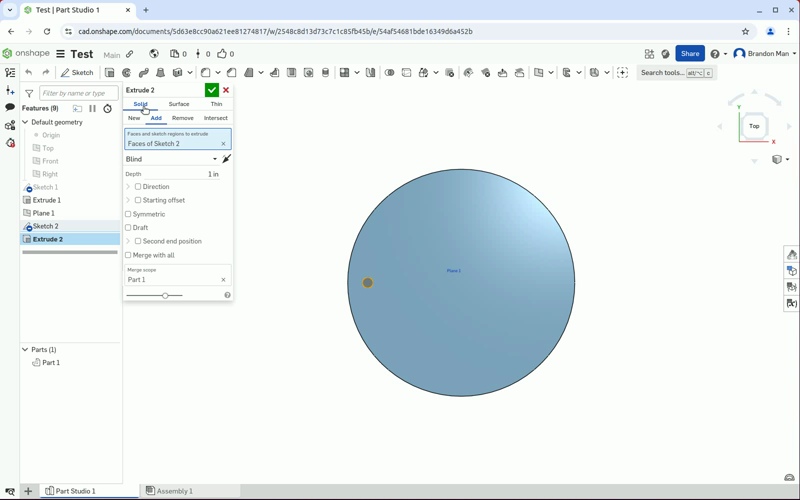
click(143, 106)
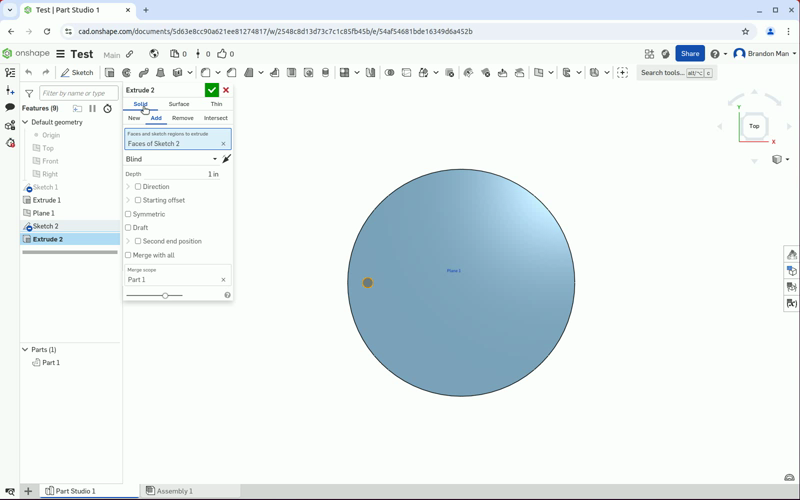
mouse_move(137, 120)
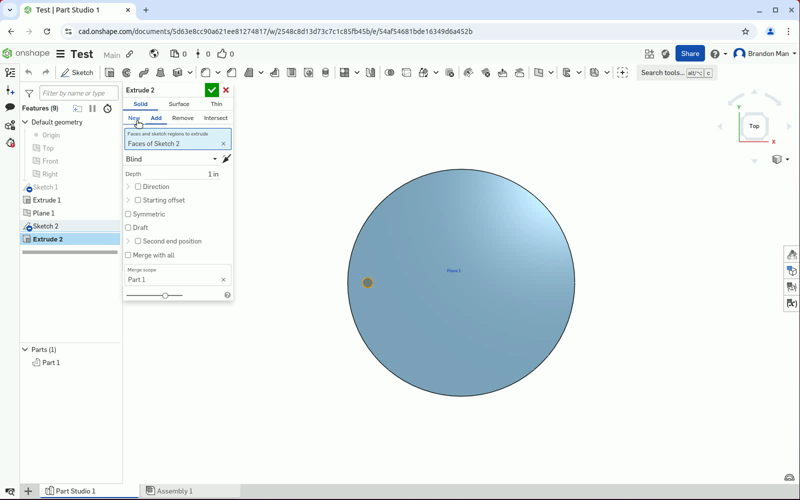
click(137, 120)
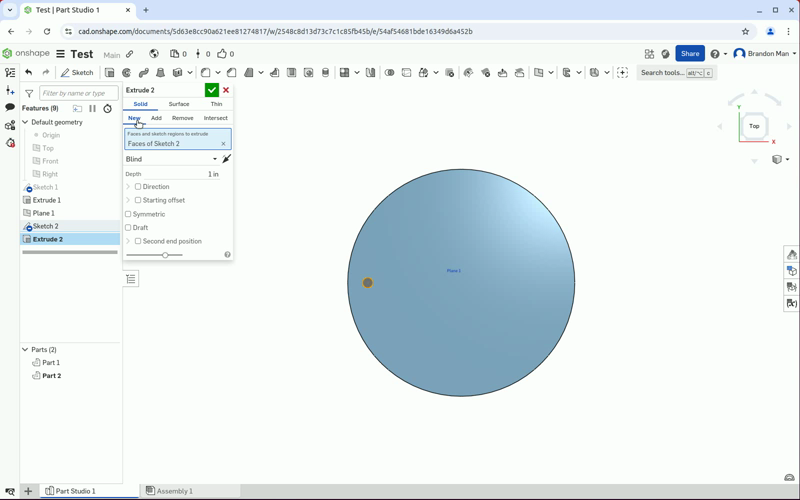
key(tab, 4)
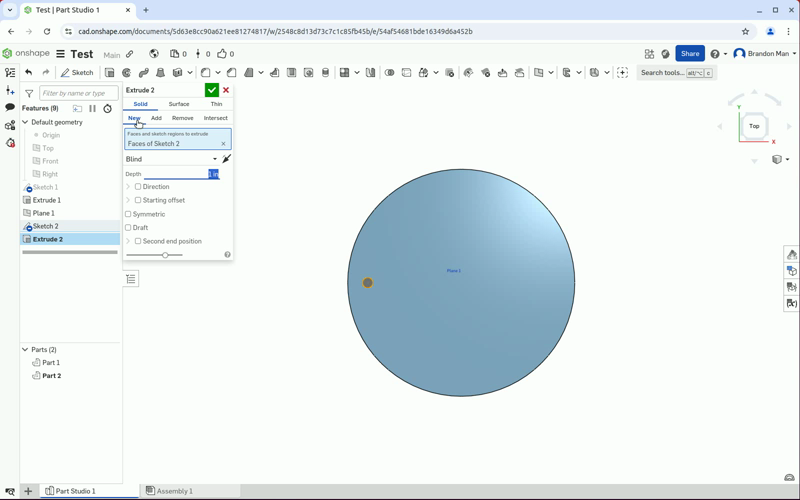
text(5.055)
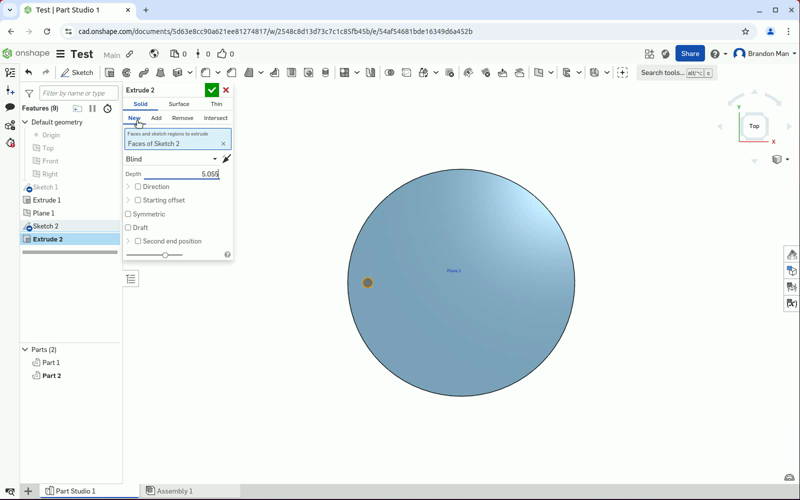
key(enter)
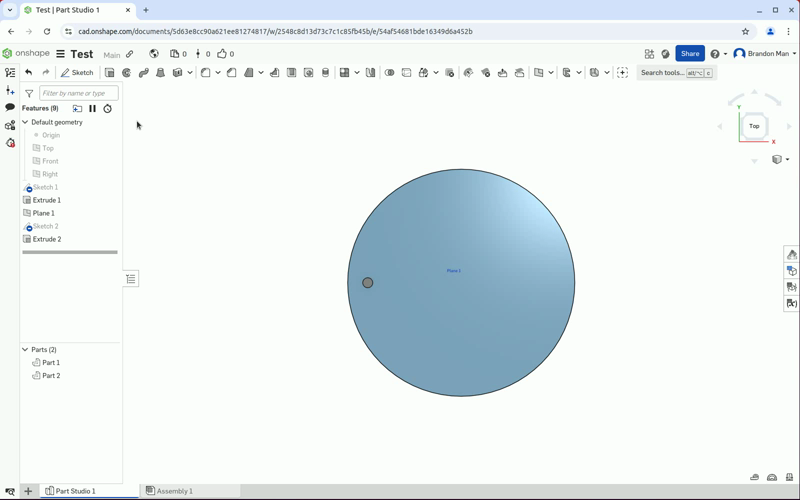
key(shift+h)
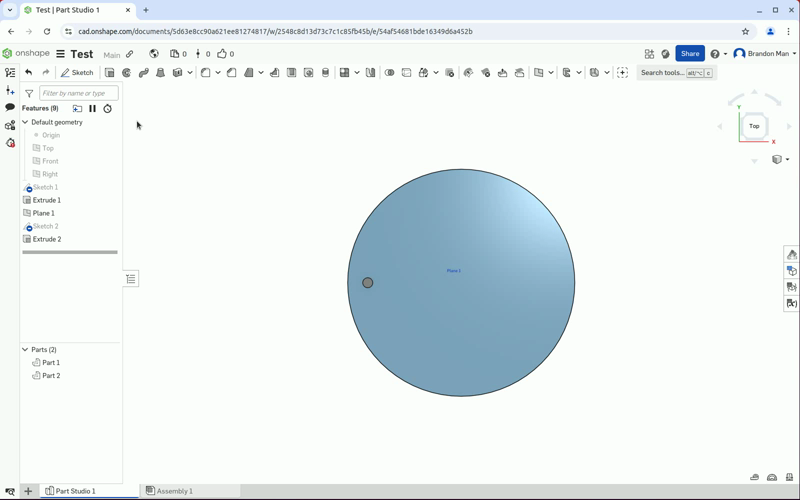
key(shift+h)
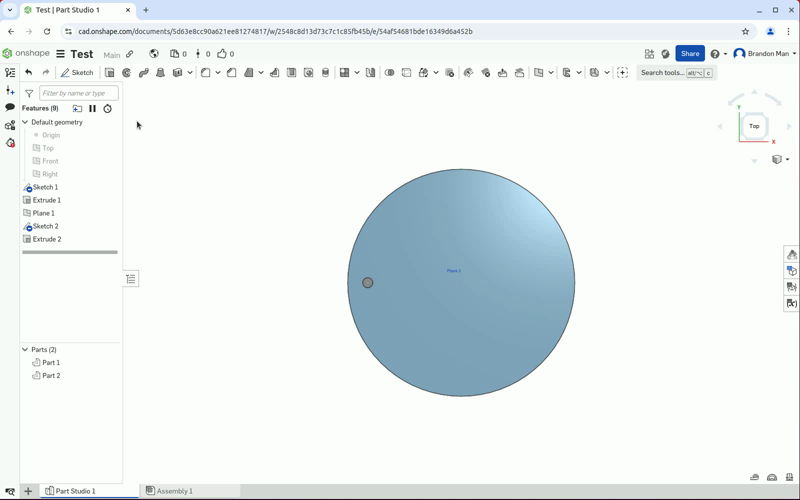
key(shift+7)
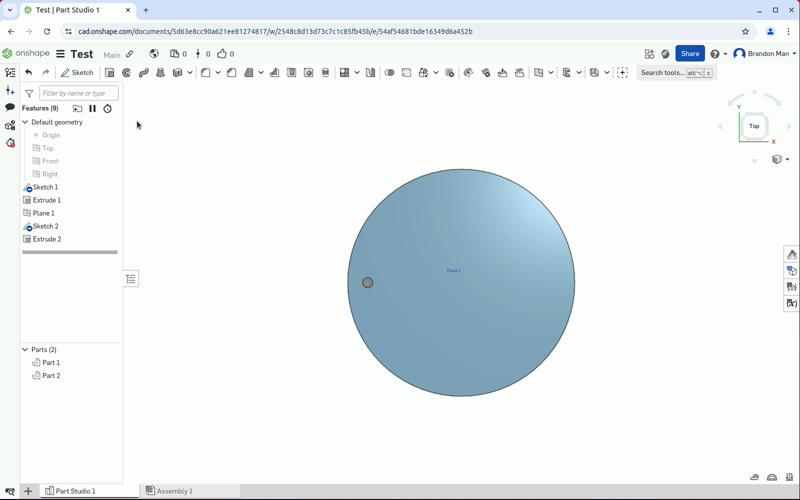
key(up, 3)
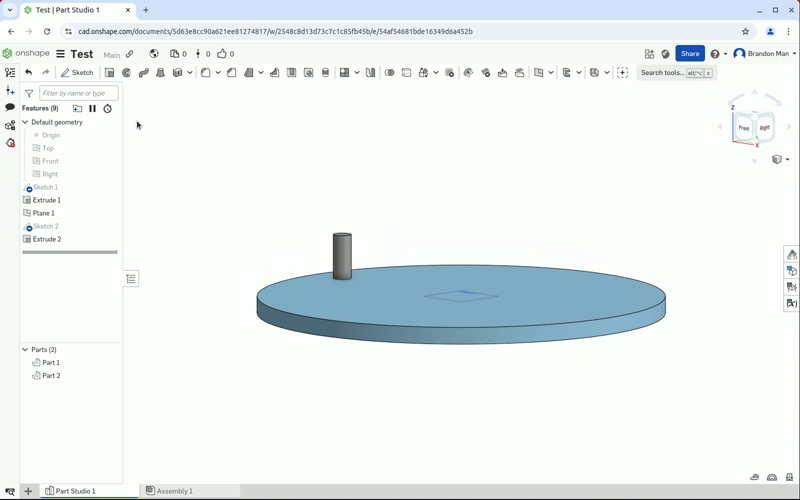
key(left, 3)
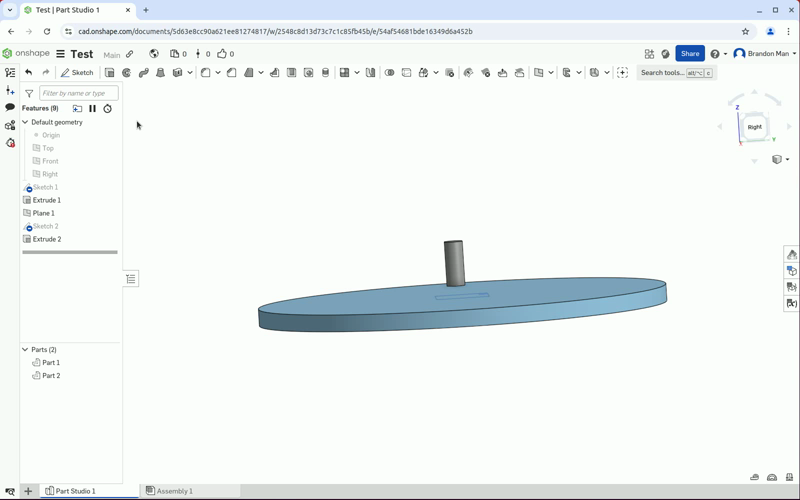
key(right, 3)
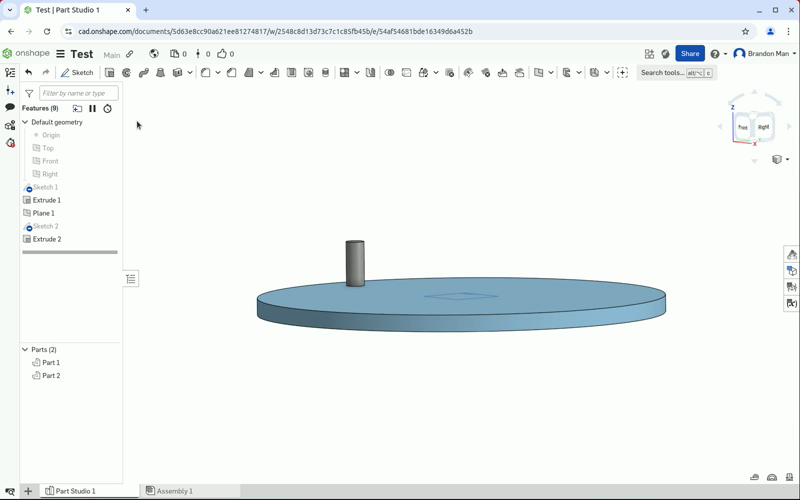
key(down, 3)
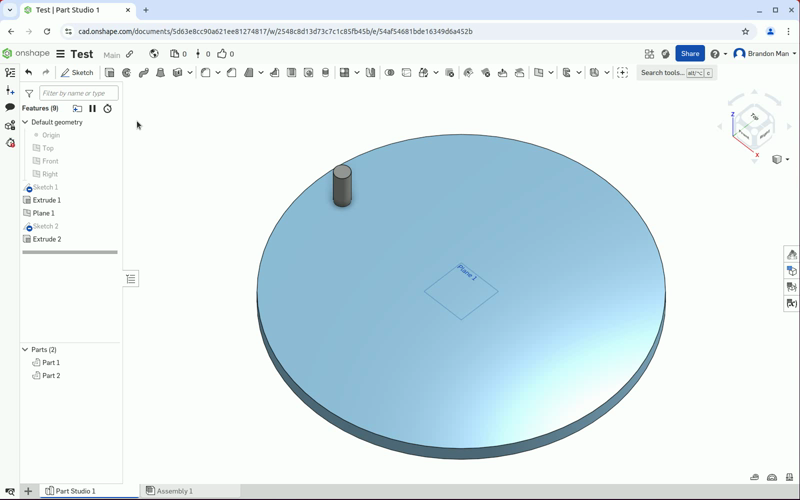
mouse_move(73, 189)
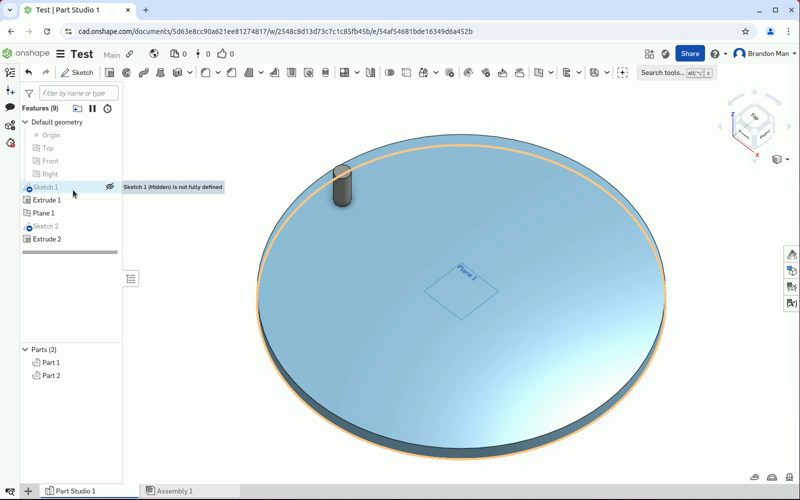
click(73, 189)